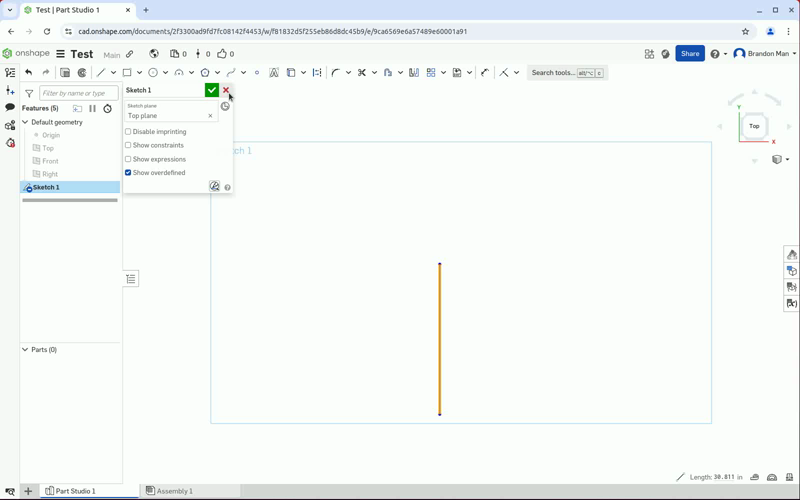
key(shift+h)
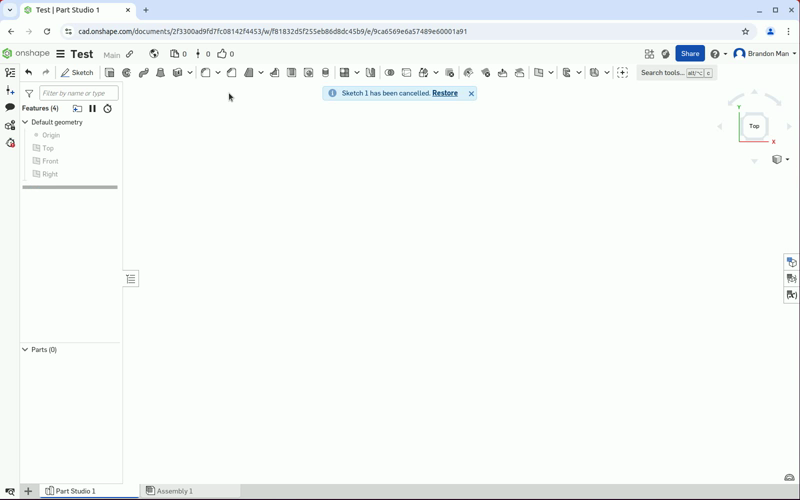
mouse_move(73, 352)
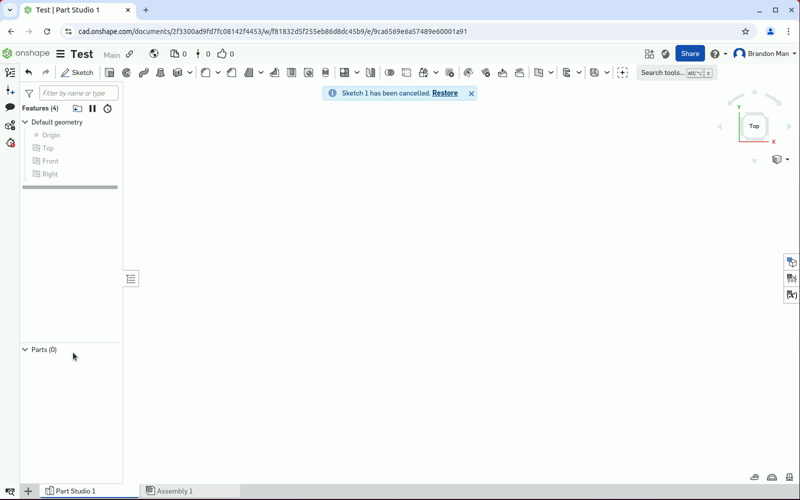
key(y)
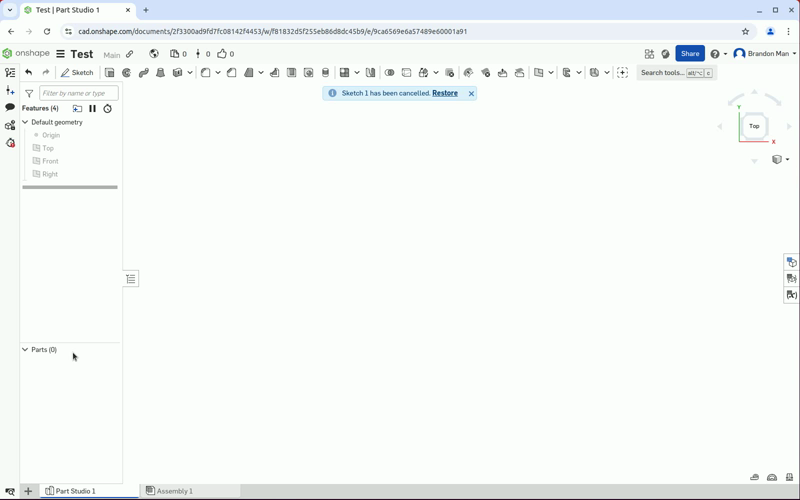
key(shift+p)
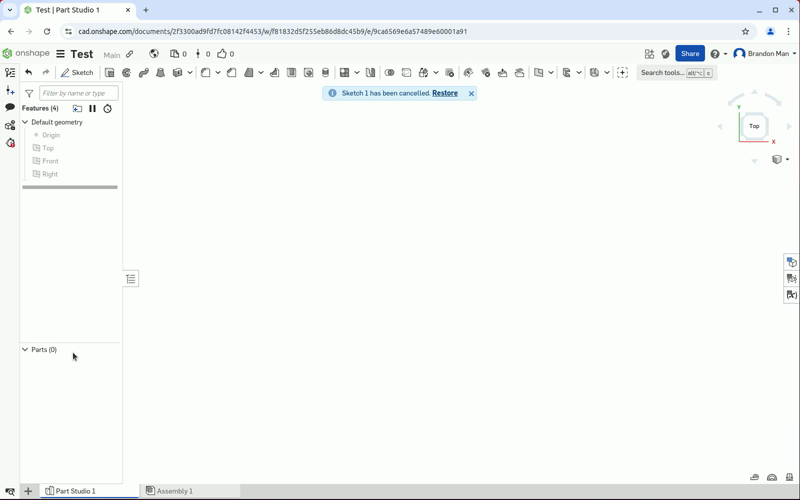
key(space)
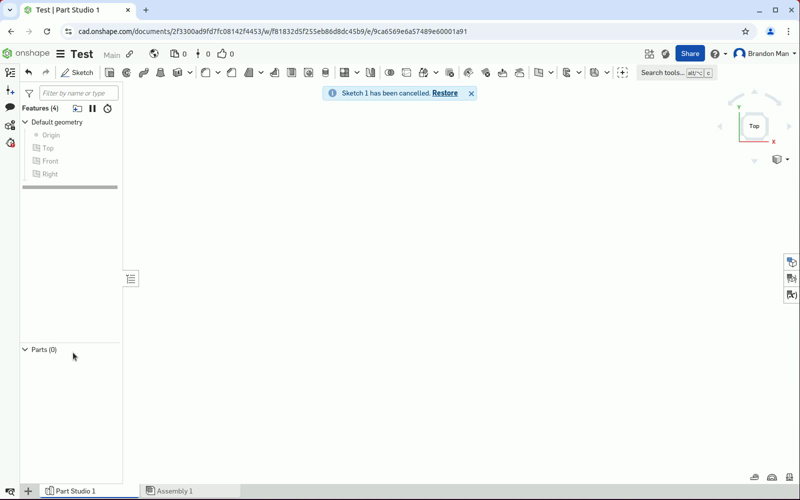
key_down(shift)
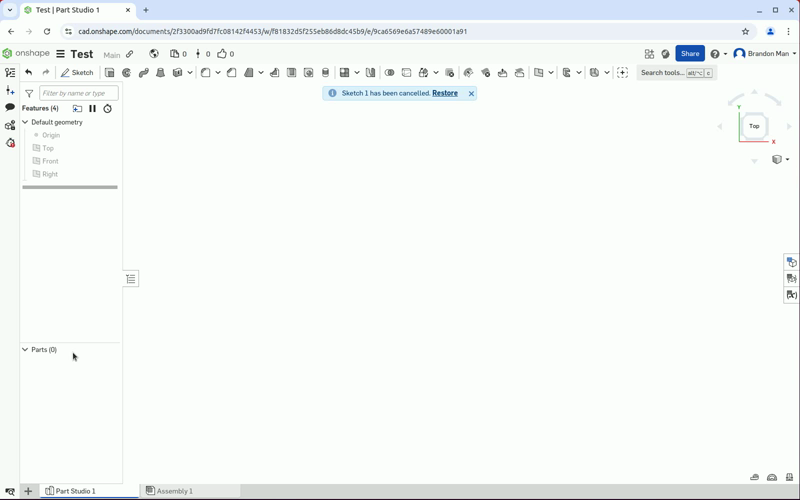
key(up)
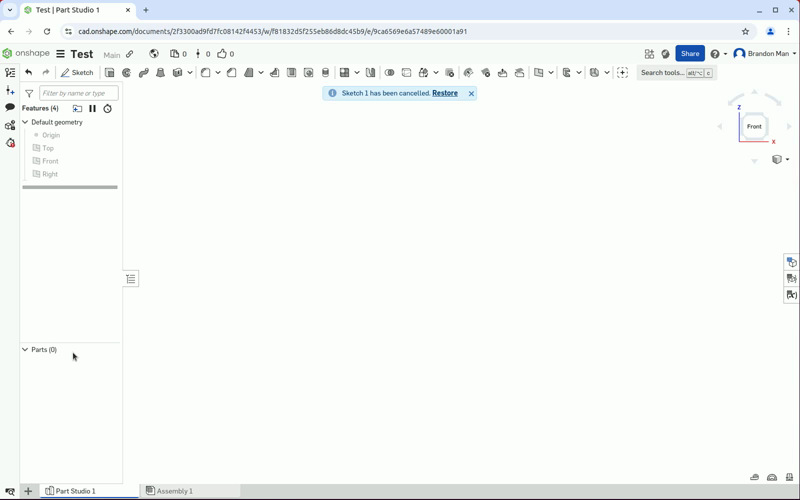
key_up(shift)
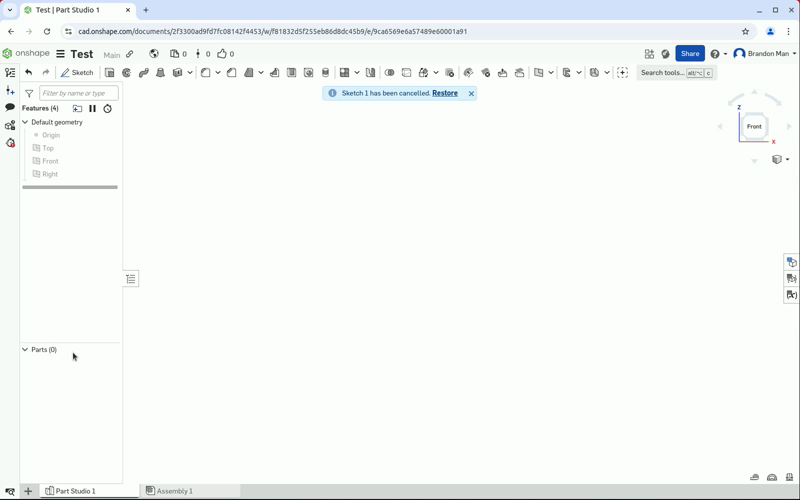
mouse_move(73, 352)
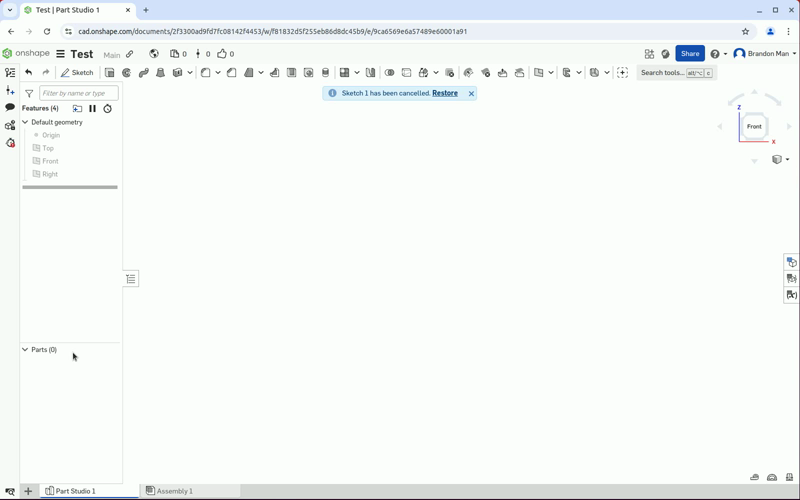
key(shift+y)
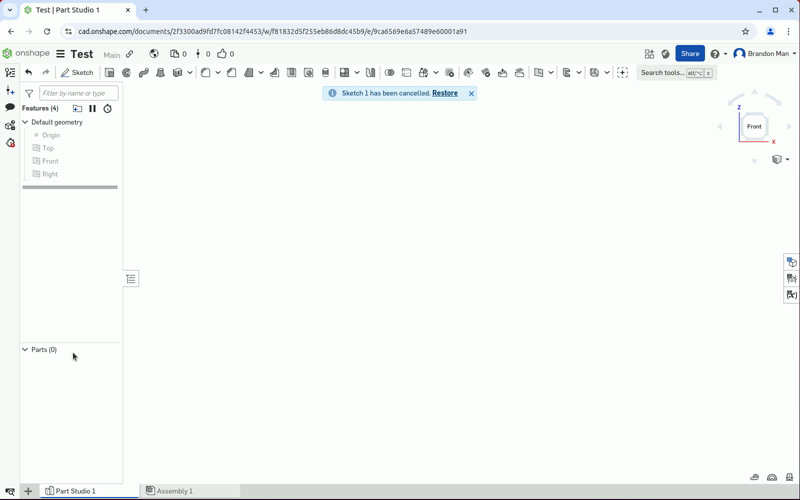
key(shift+s)
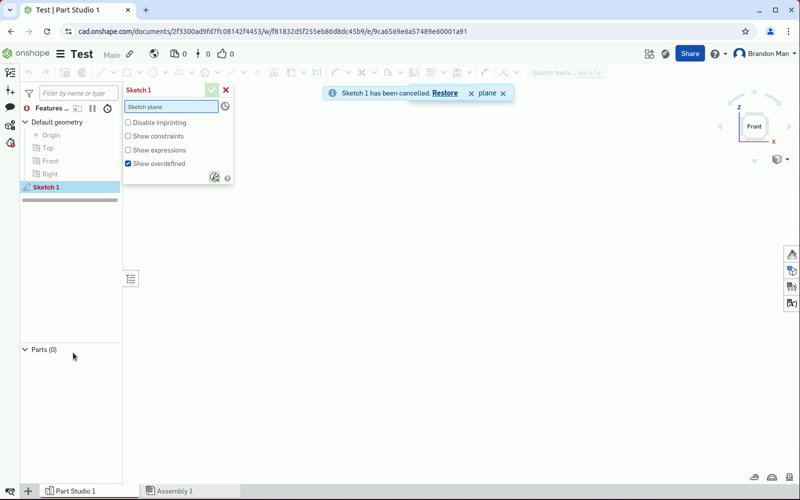
mouse_move(73, 163)
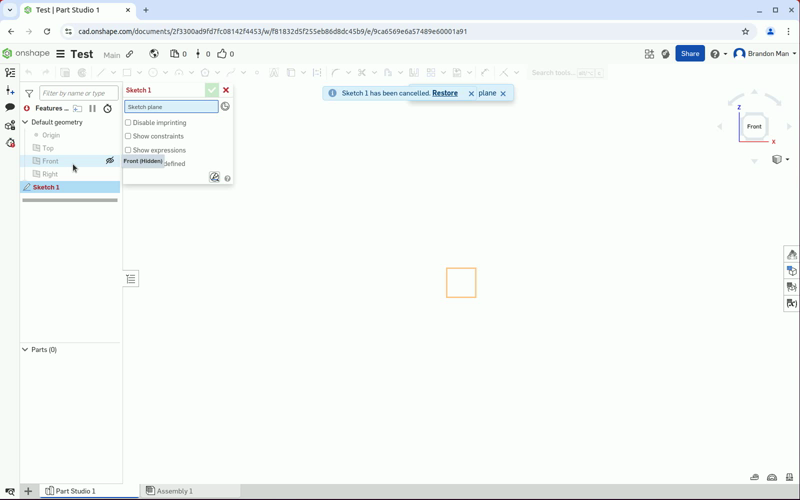
click(73, 163)
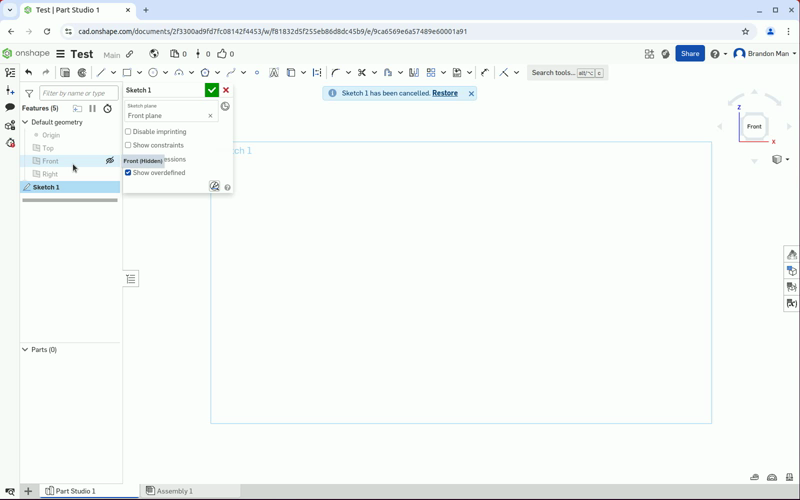
mouse_move(73, 352)
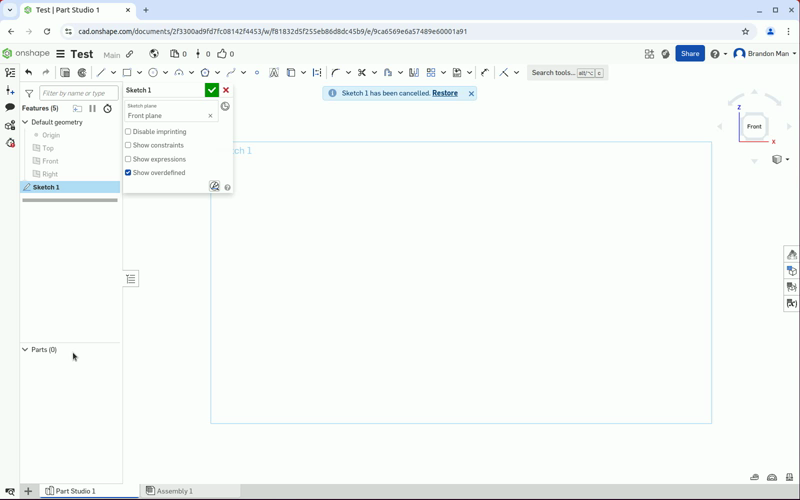
key(y)
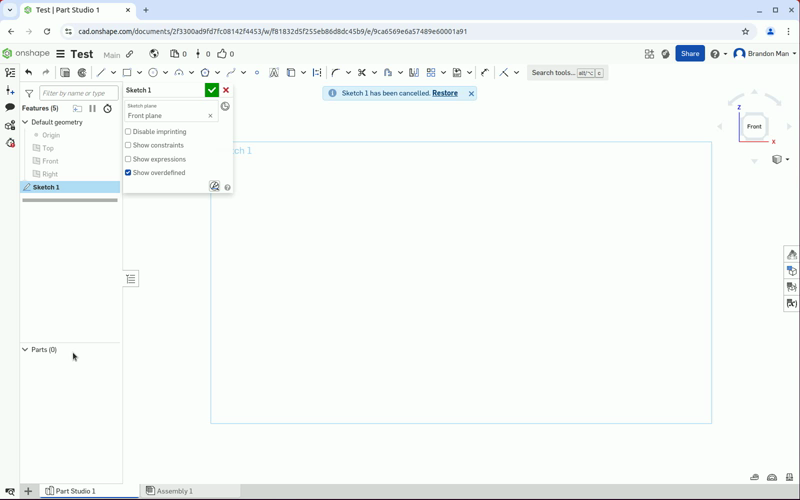
key(c)
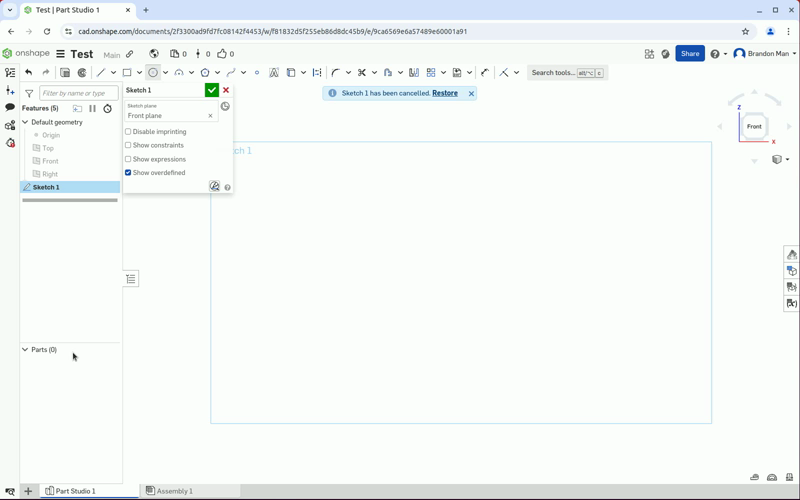
key_down(shift)
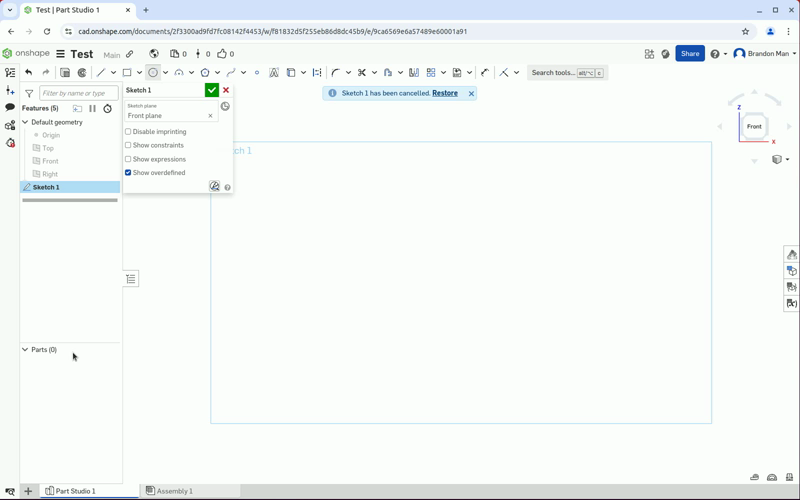
mouse_move(461, 282)
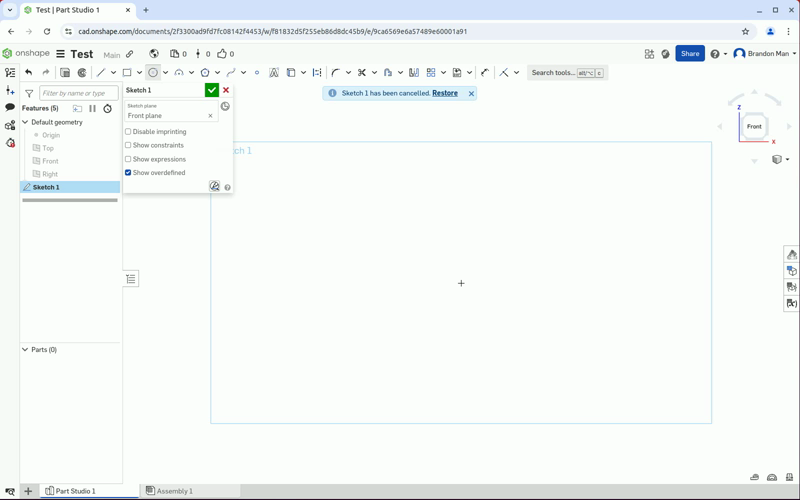
click(461, 282)
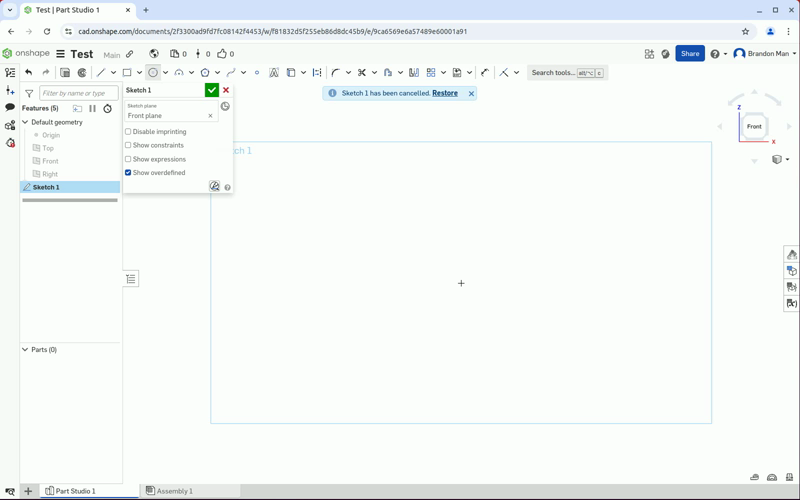
key_up(shift)
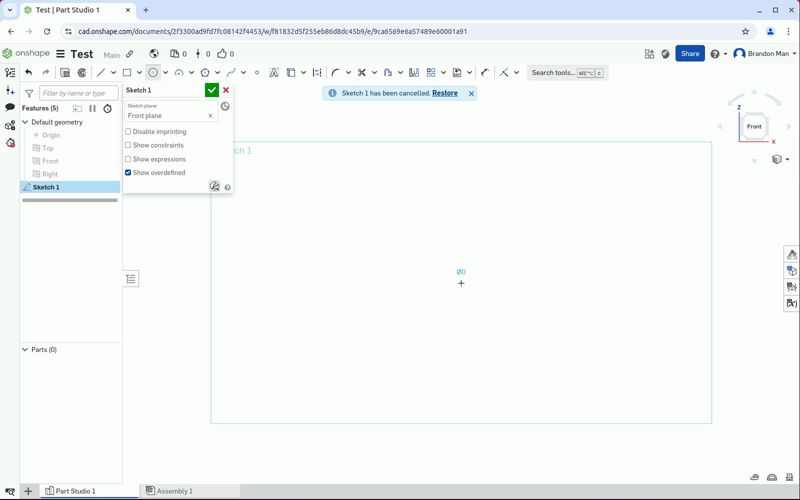
mouse_move(500, 282)
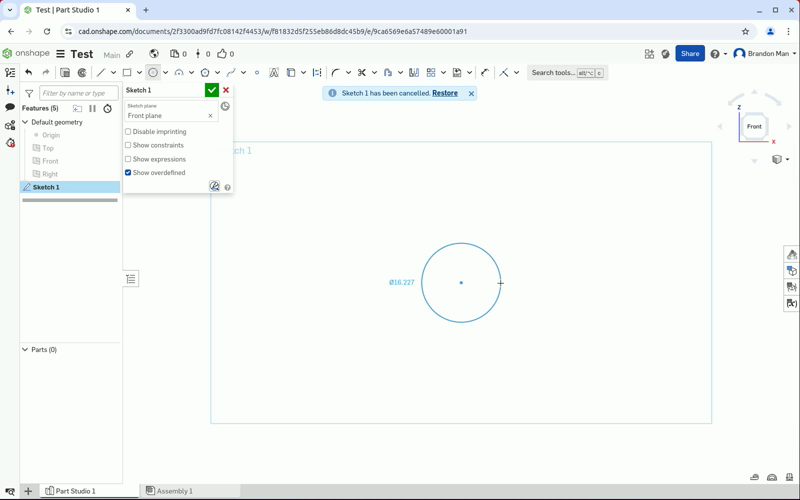
click(500, 282)
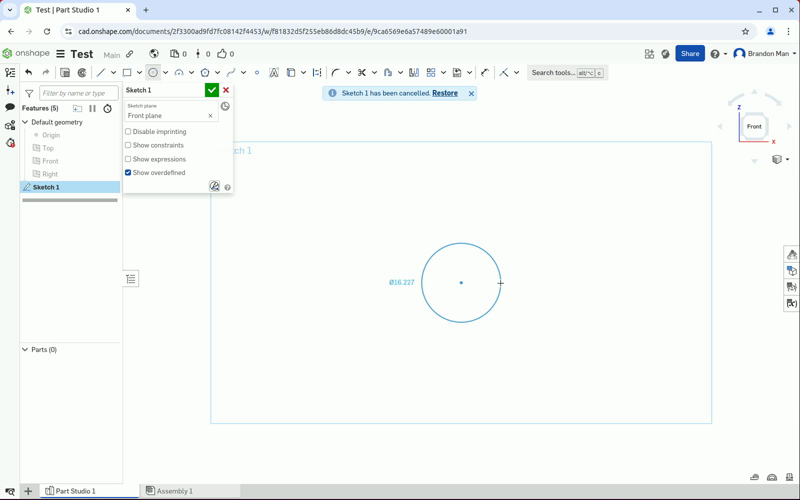
key(esc)
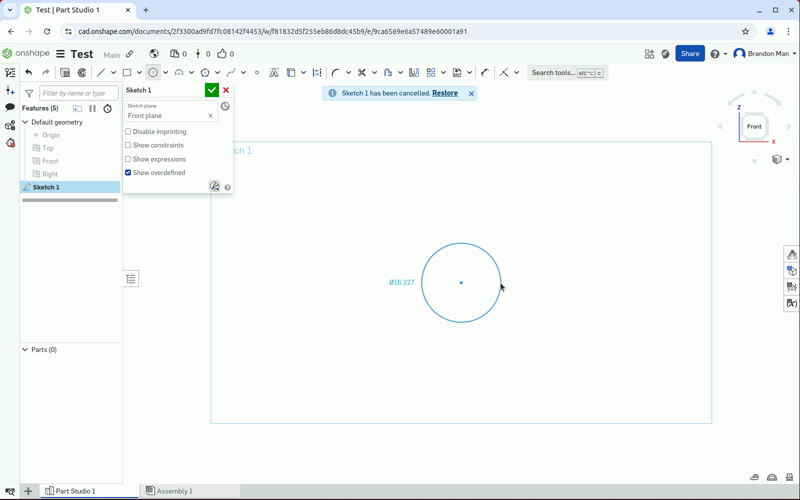
mouse_move(445, 273)
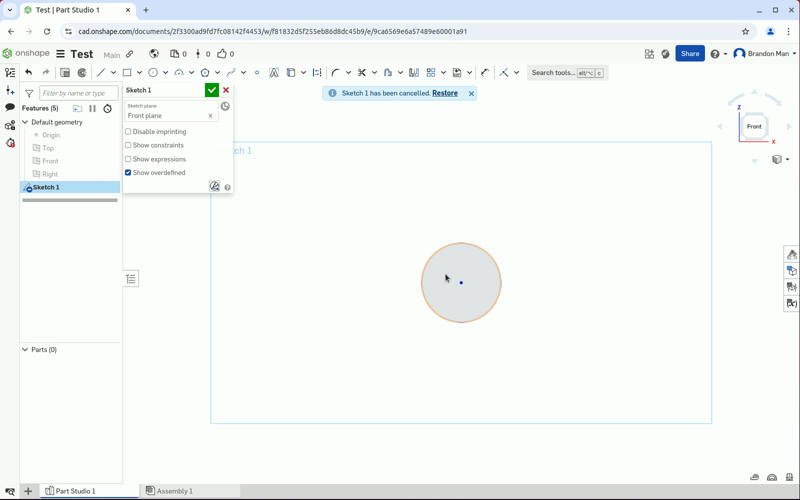
click(445, 273)
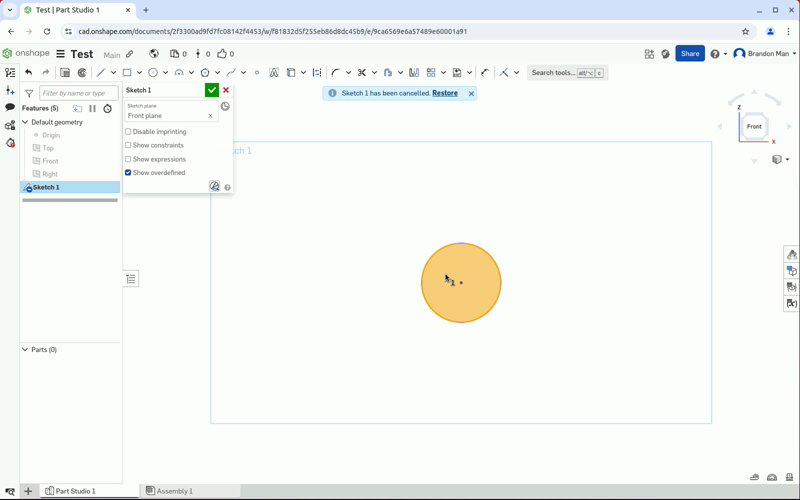
mouse_move(73, 352)
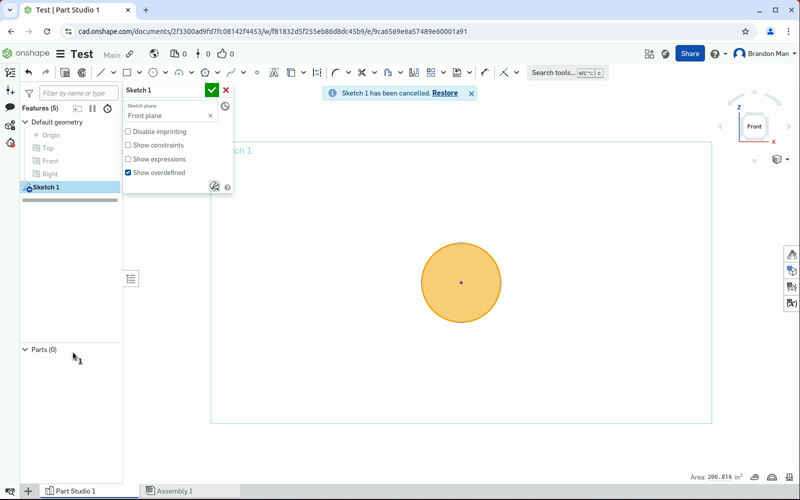
key(shift+y)
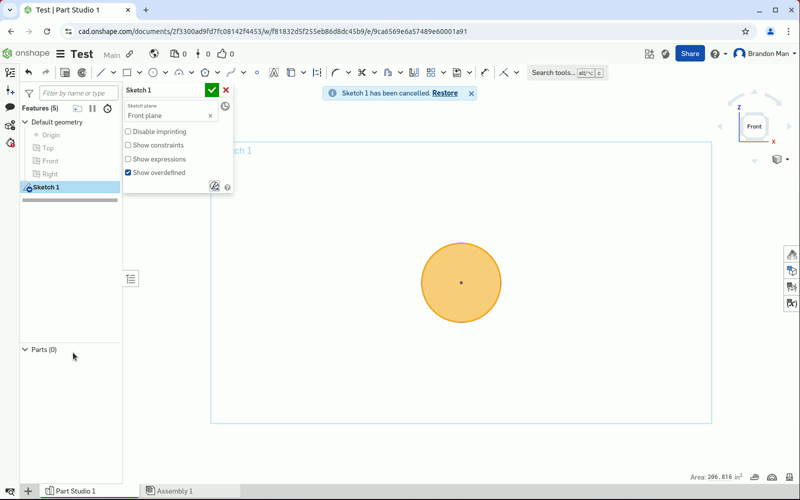
key(shift+e)
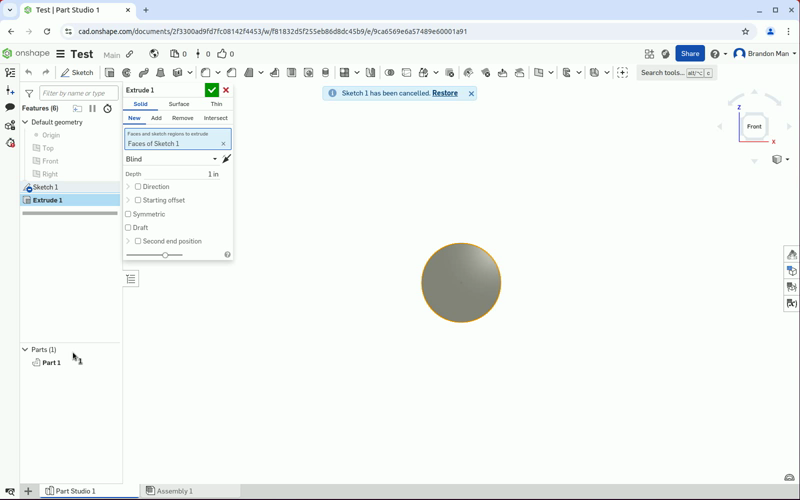
mouse_move(143, 106)
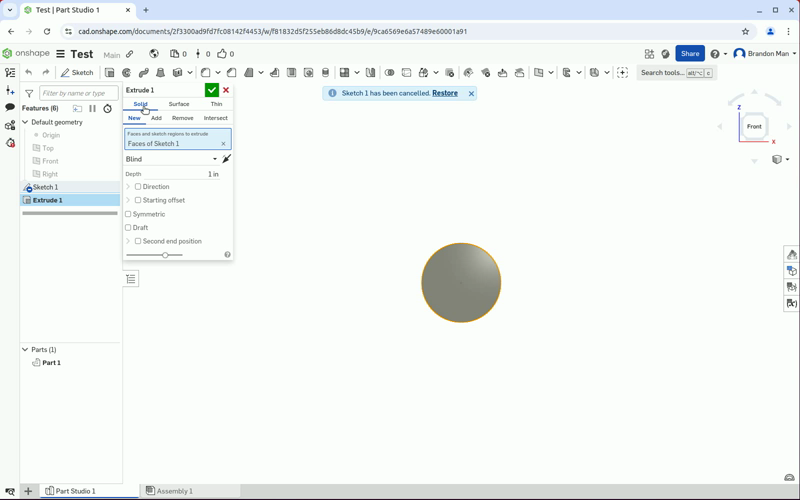
click(143, 106)
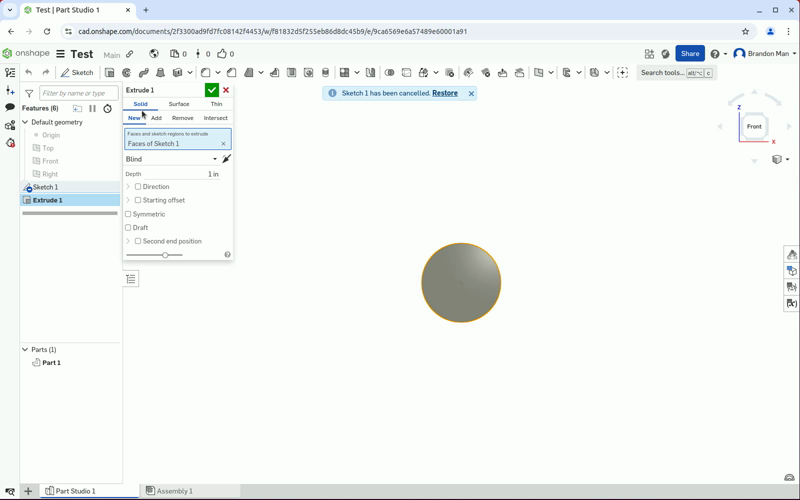
mouse_move(137, 120)
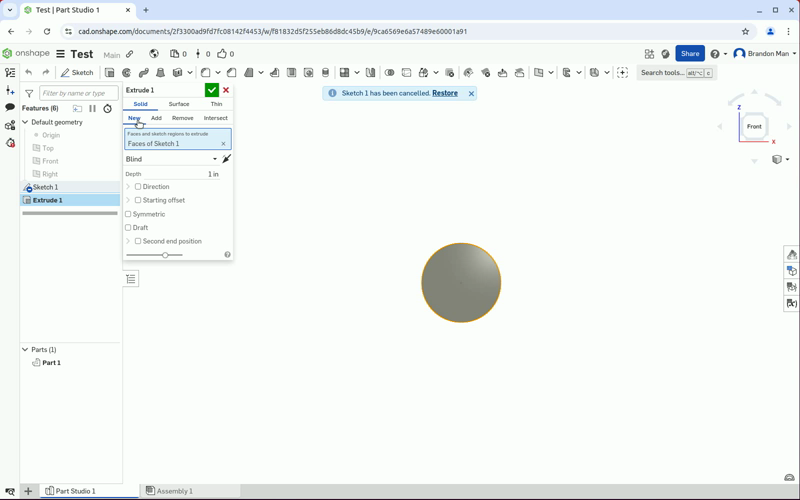
click(137, 120)
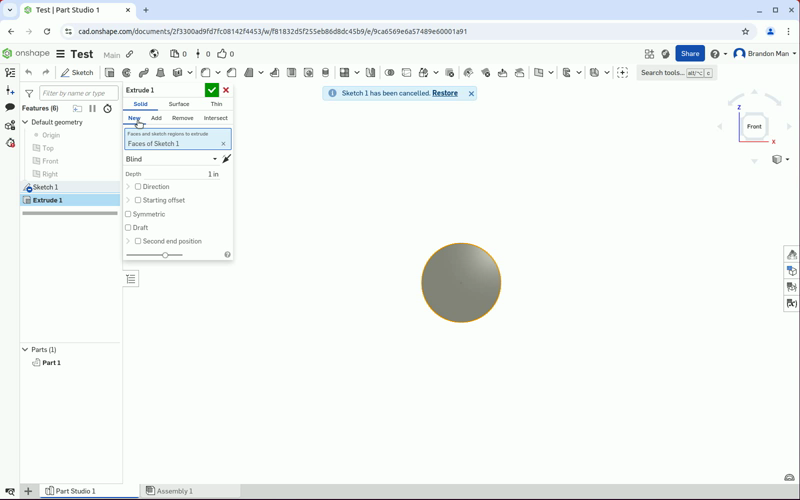
key(tab, 4)
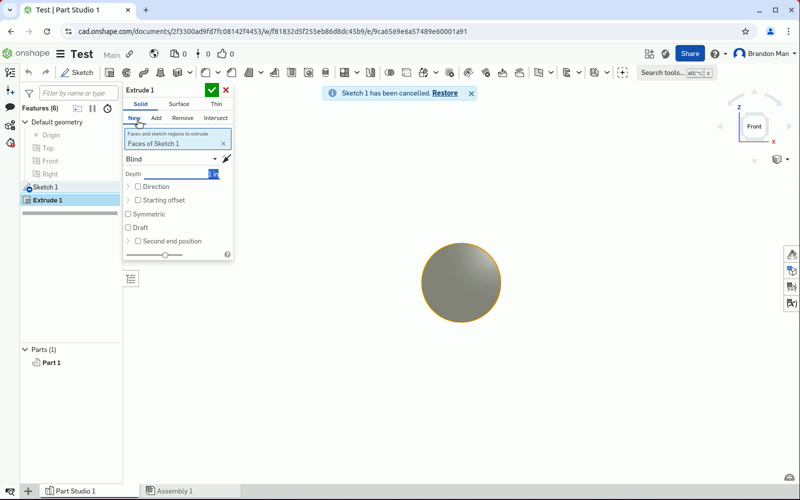
text(10.351)
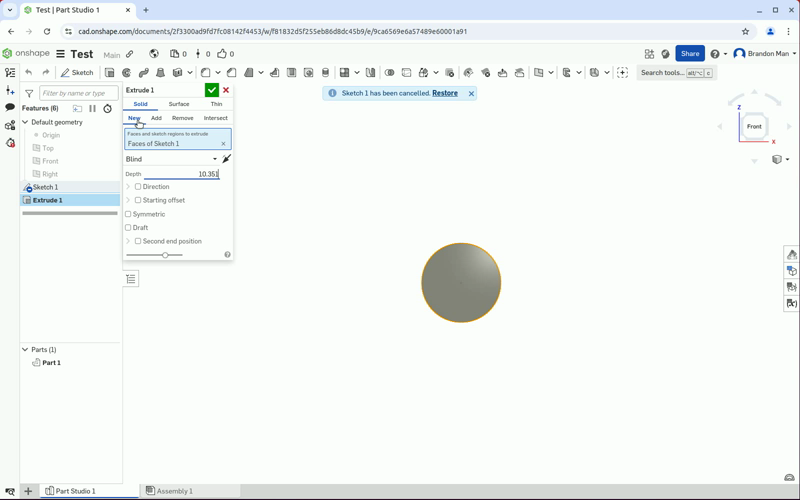
key(enter)
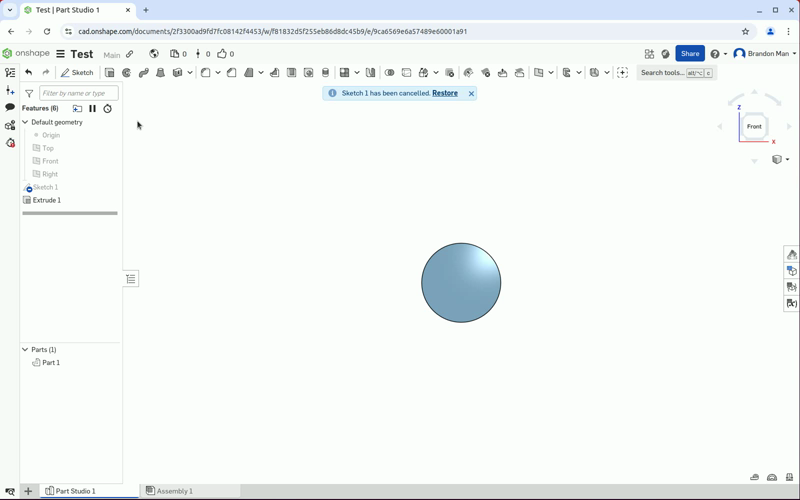
key(shift+h)
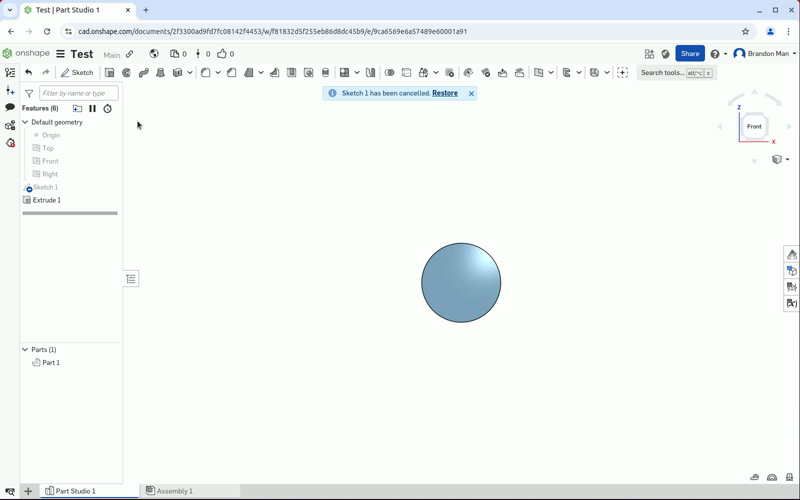
key(shift+h)
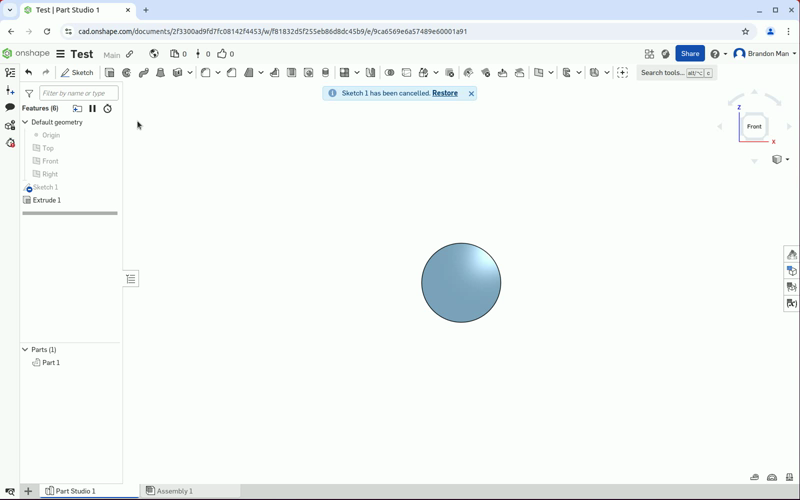
mouse_move(73, 189)
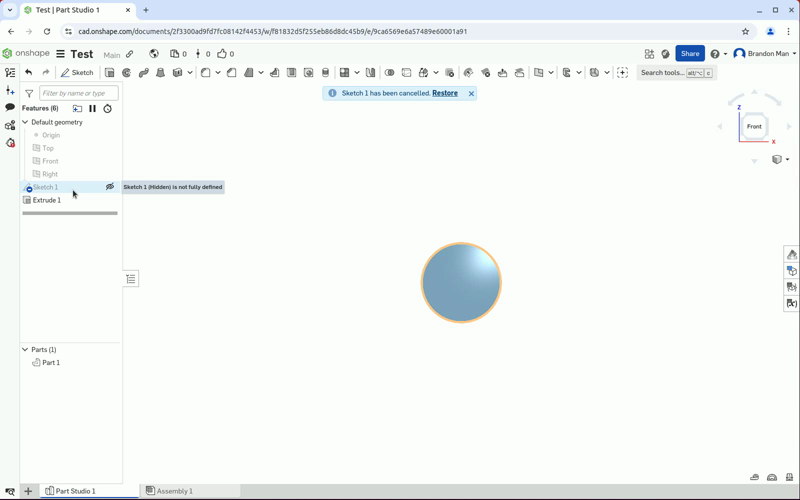
click(73, 189)
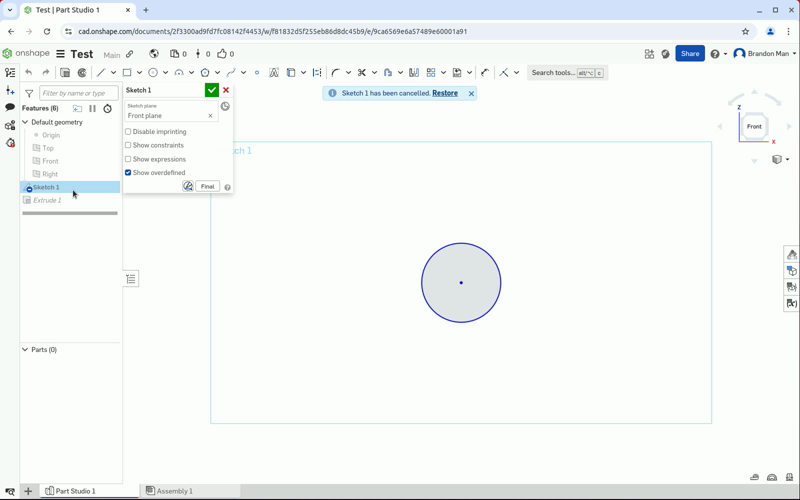
mouse_move(229, 92)
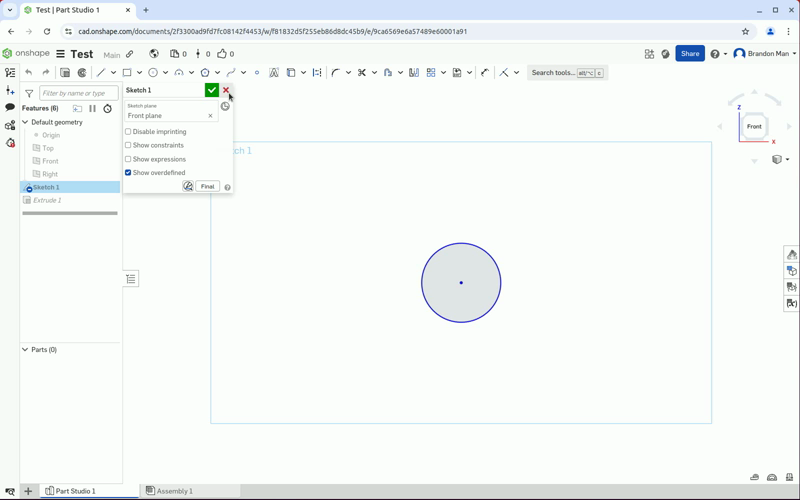
click(229, 92)
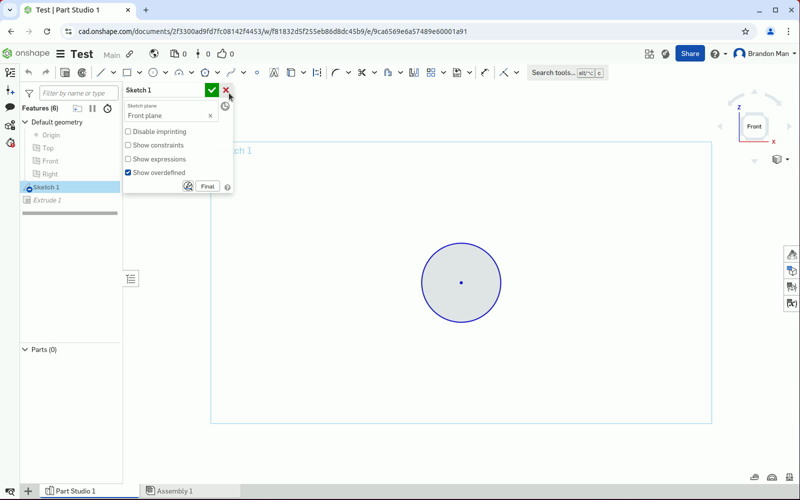
key(shift+s)
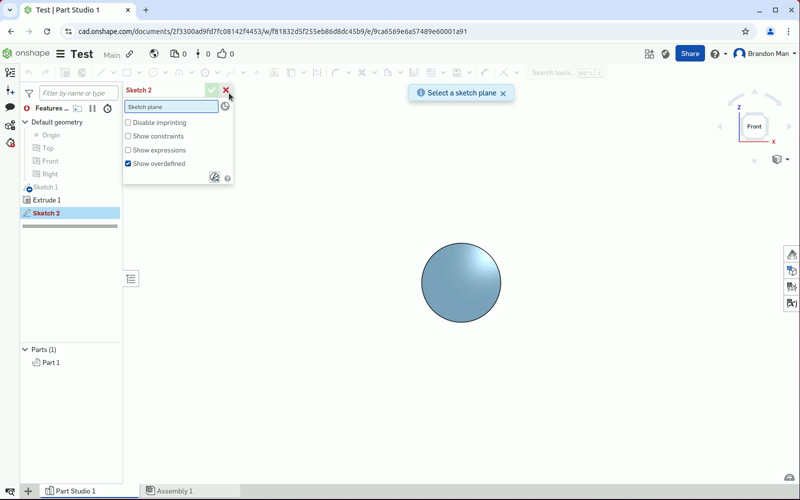
mouse_move(73, 163)
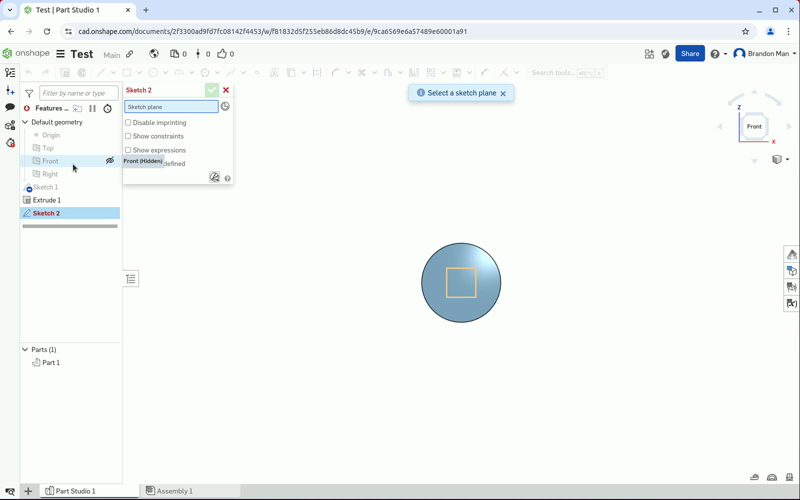
click(73, 163)
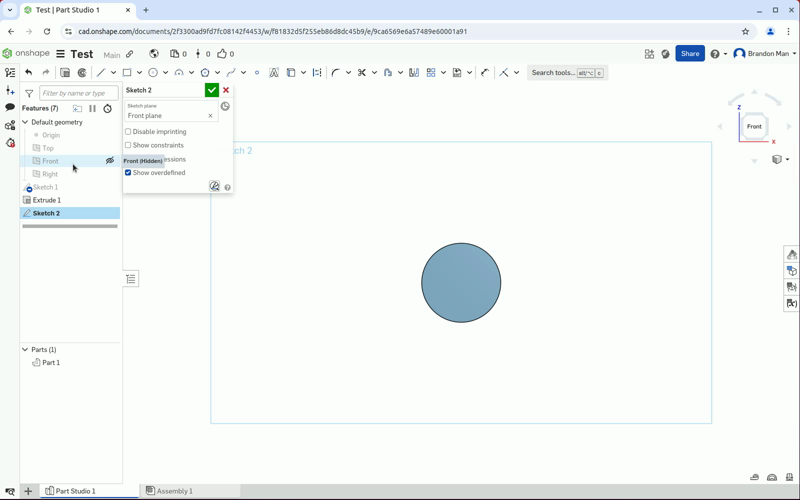
mouse_move(73, 352)
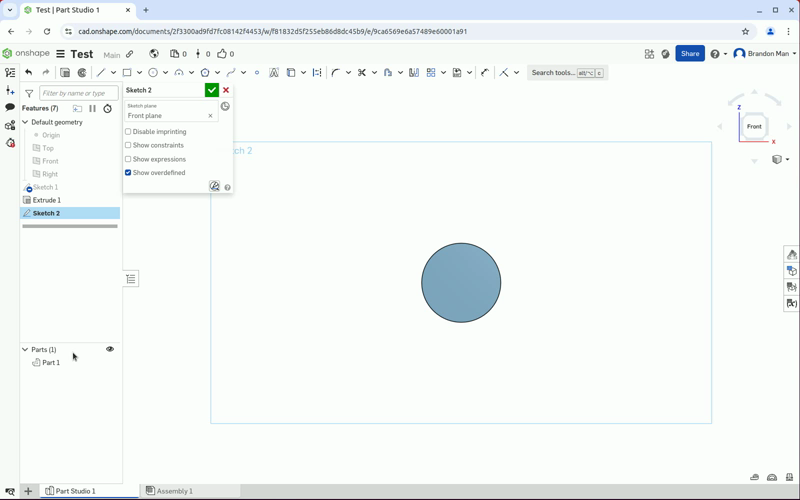
key(y)
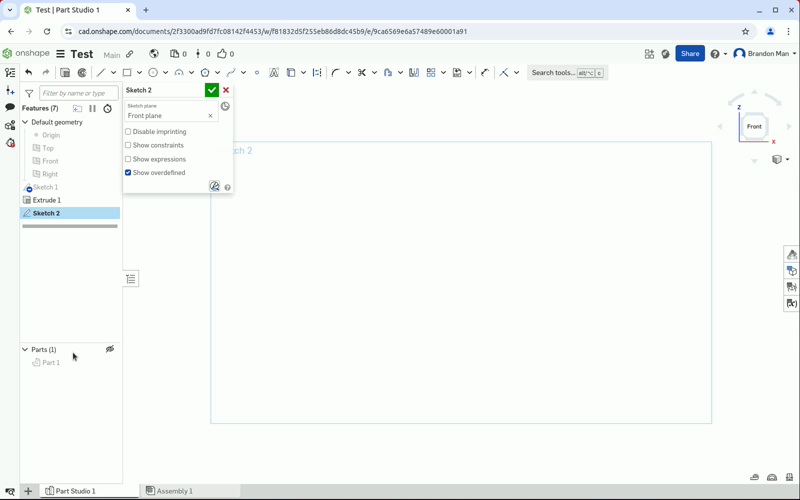
key(c)
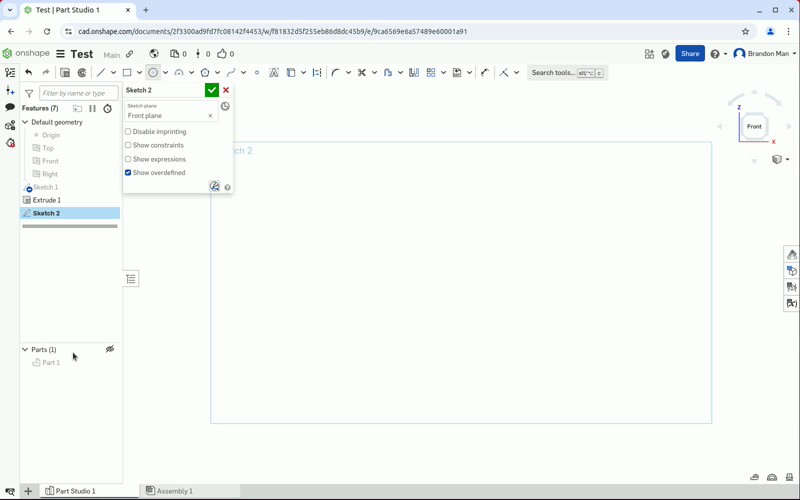
key_down(shift)
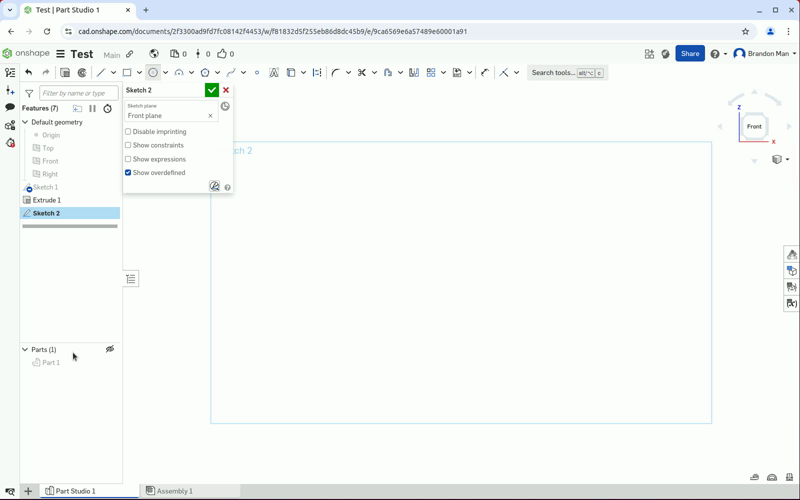
mouse_move(461, 282)
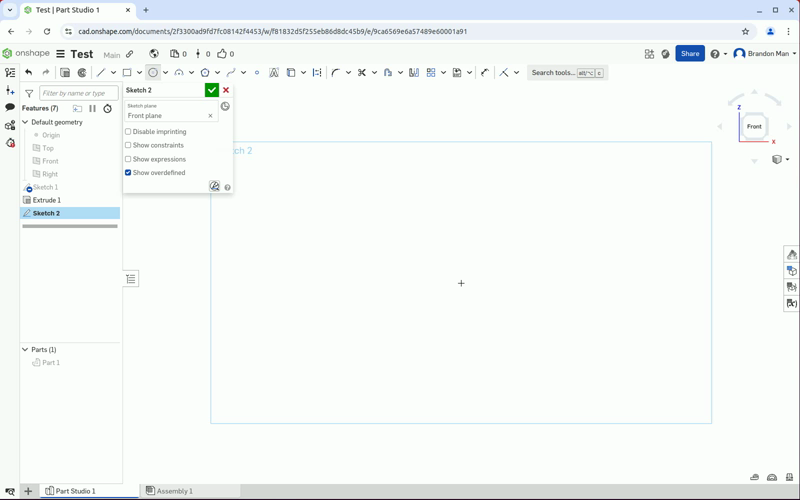
click(461, 282)
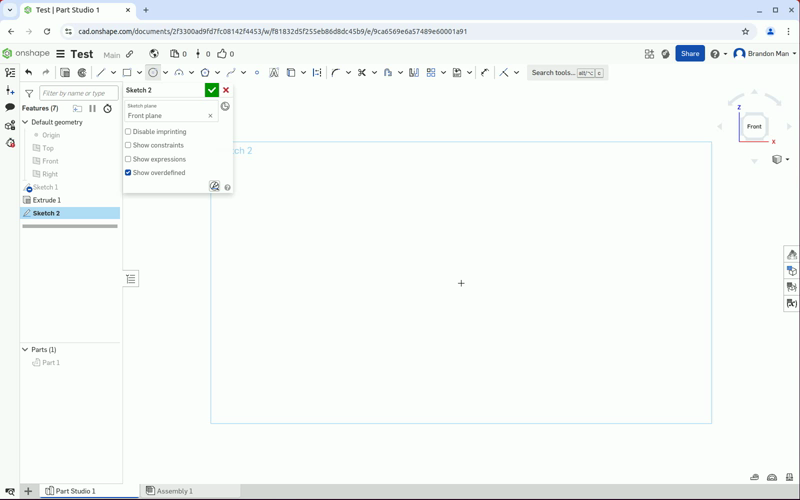
key_up(shift)
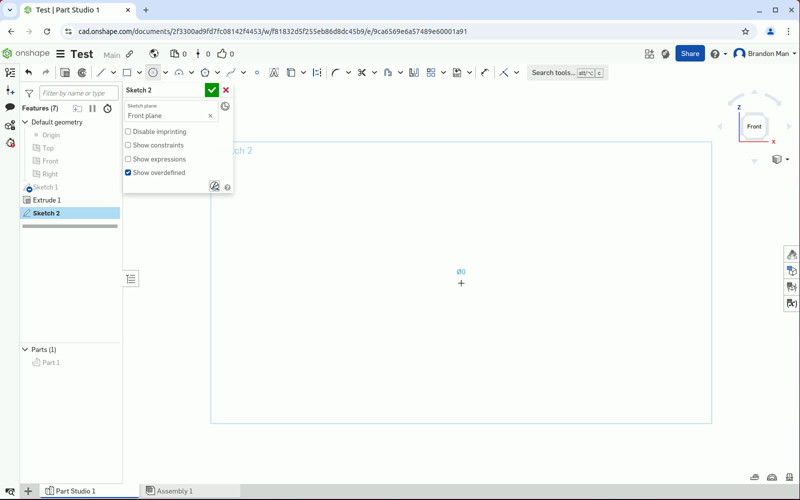
mouse_move(574, 282)
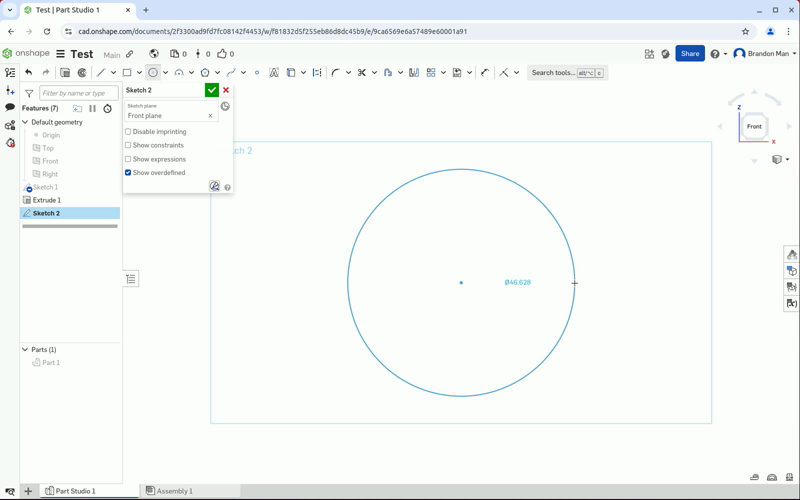
click(574, 282)
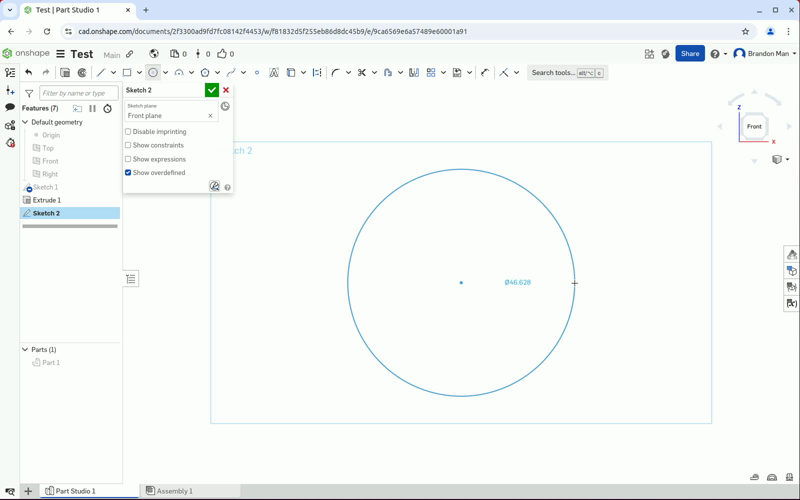
key(esc)
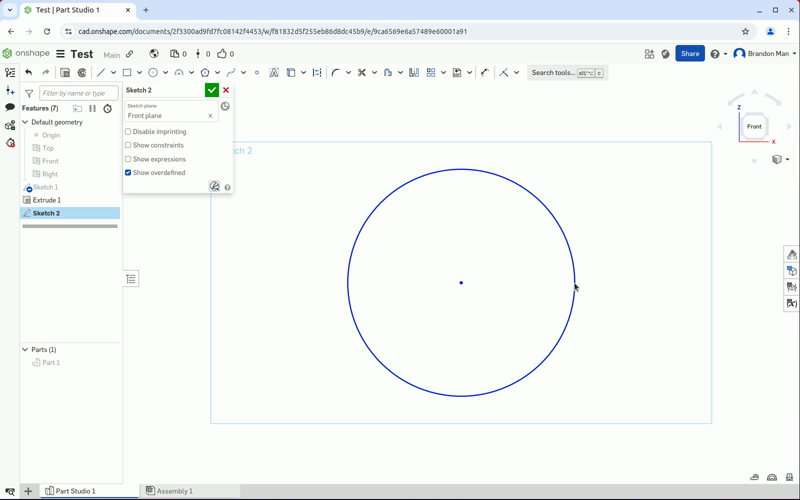
key(c)
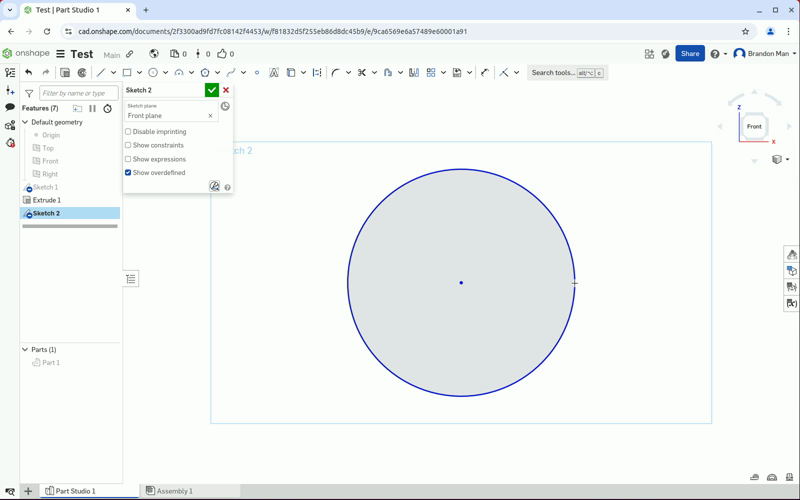
key_down(shift)
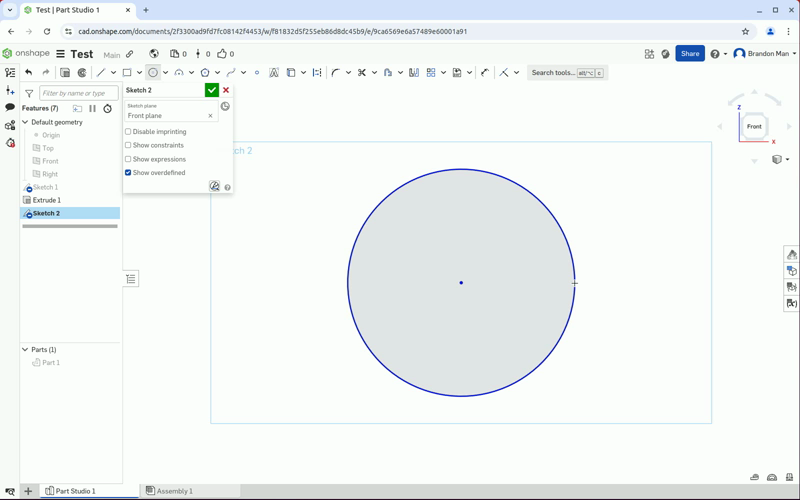
mouse_move(461, 282)
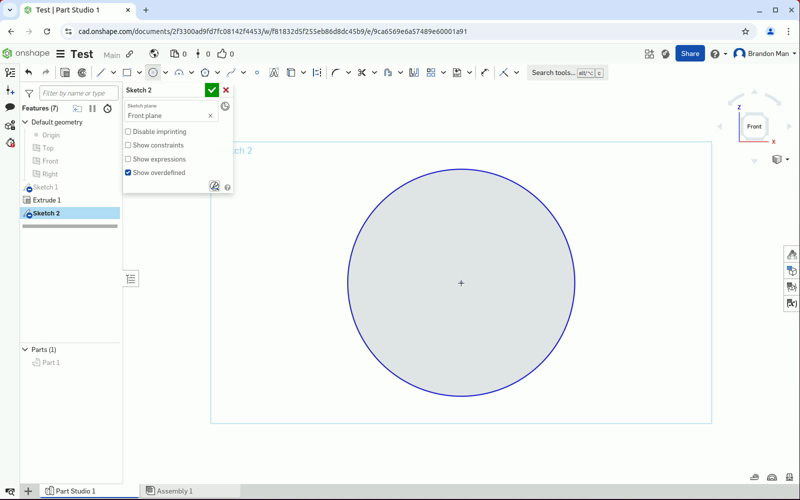
click(461, 282)
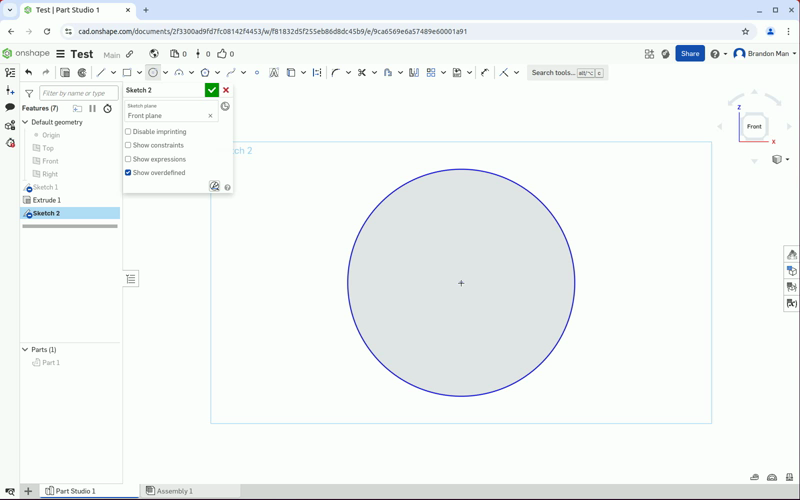
key_up(shift)
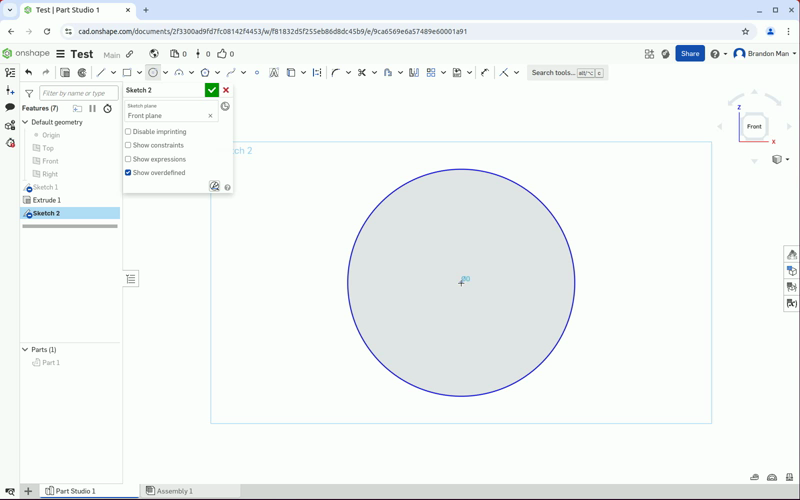
mouse_move(499, 282)
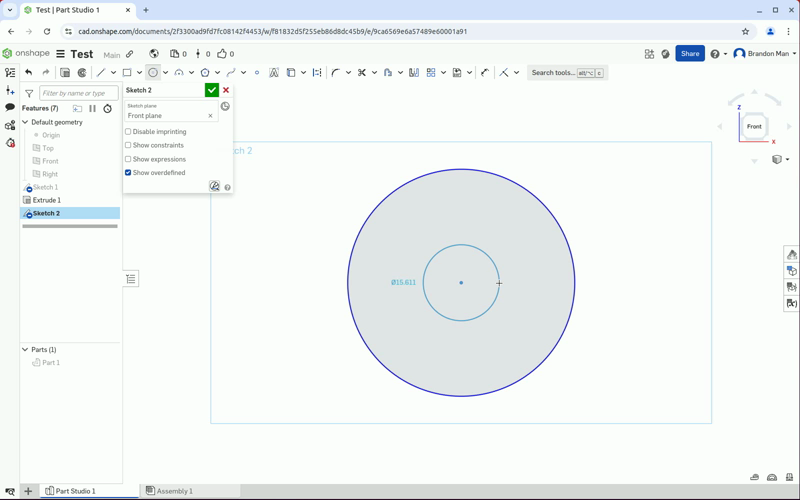
click(499, 282)
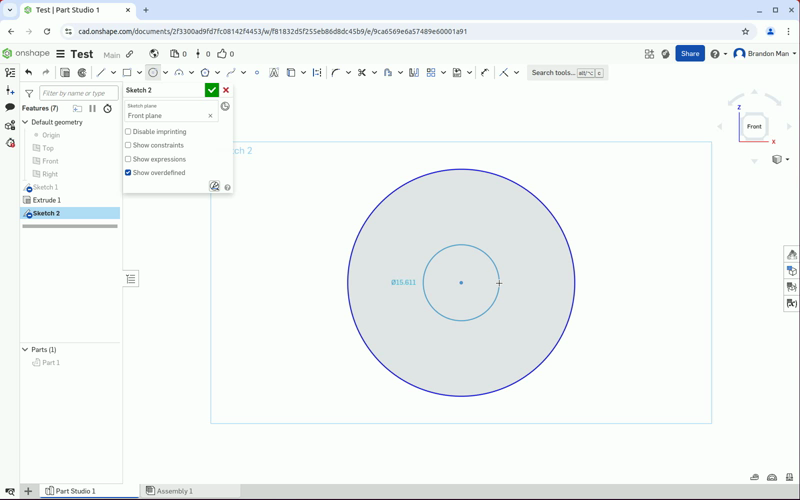
key(esc)
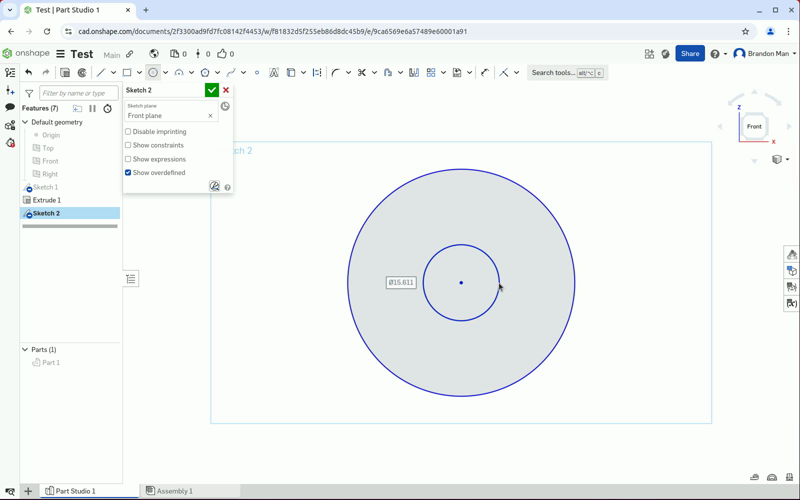
mouse_move(399, 317)
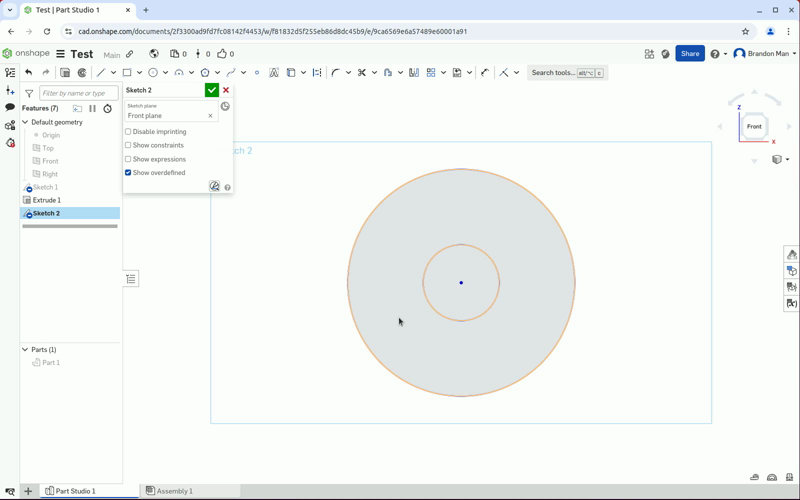
click(399, 317)
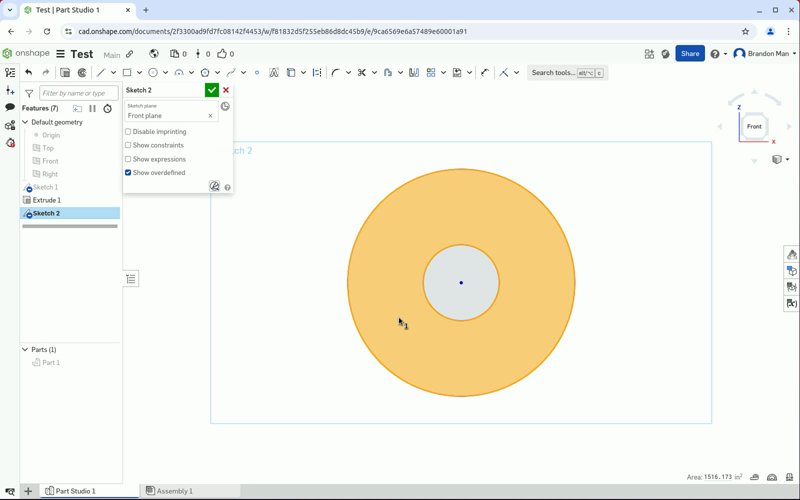
mouse_move(73, 352)
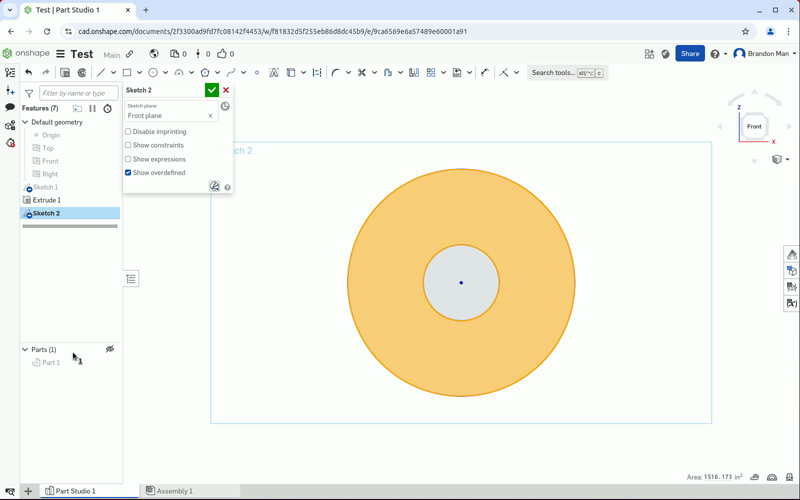
key(shift+y)
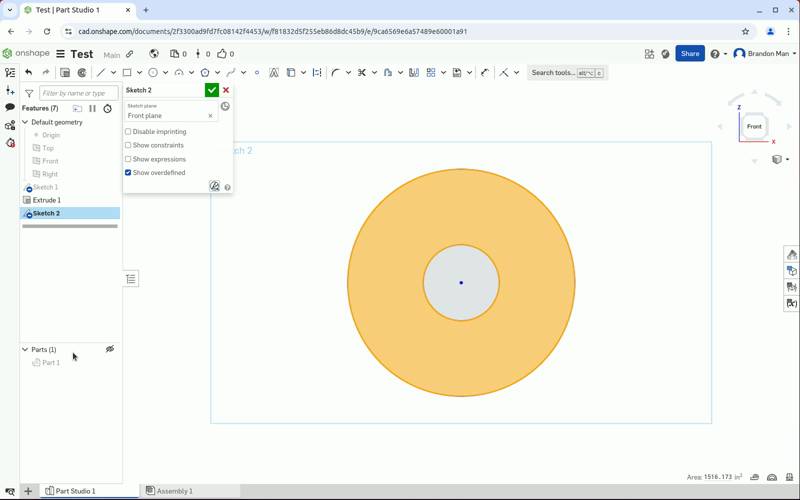
key(shift+e)
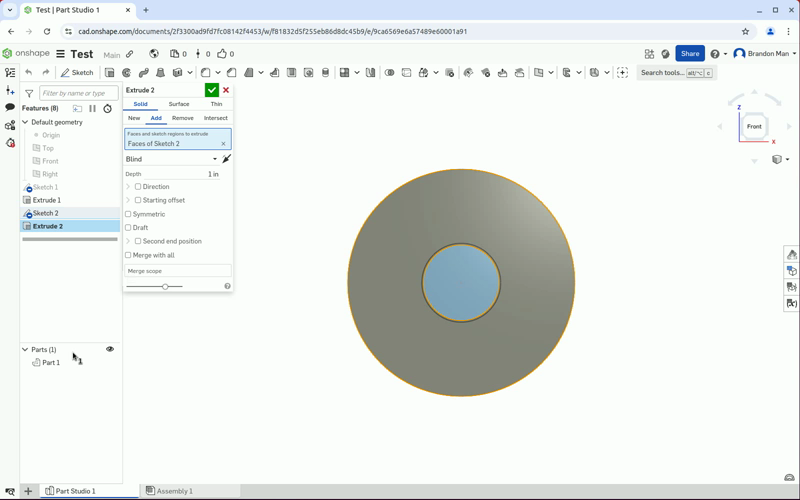
mouse_move(143, 106)
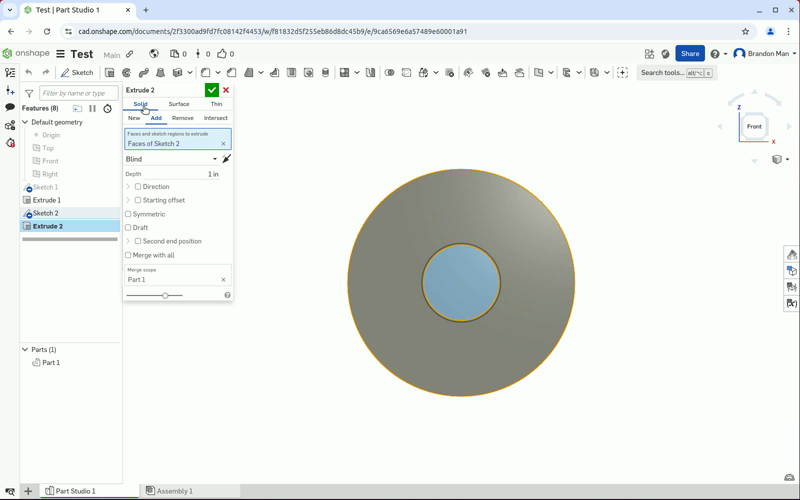
click(143, 106)
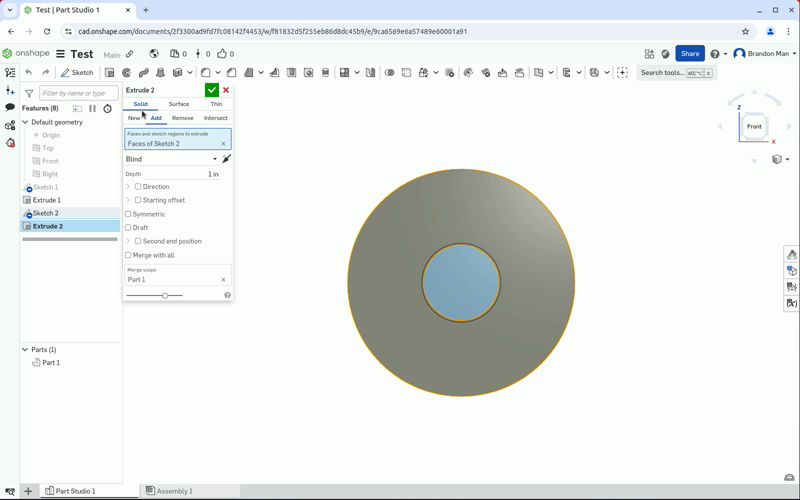
mouse_move(137, 120)
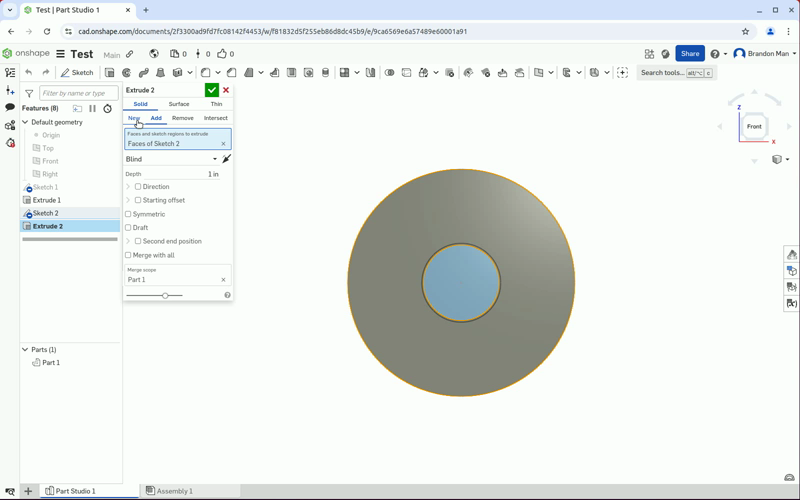
click(137, 120)
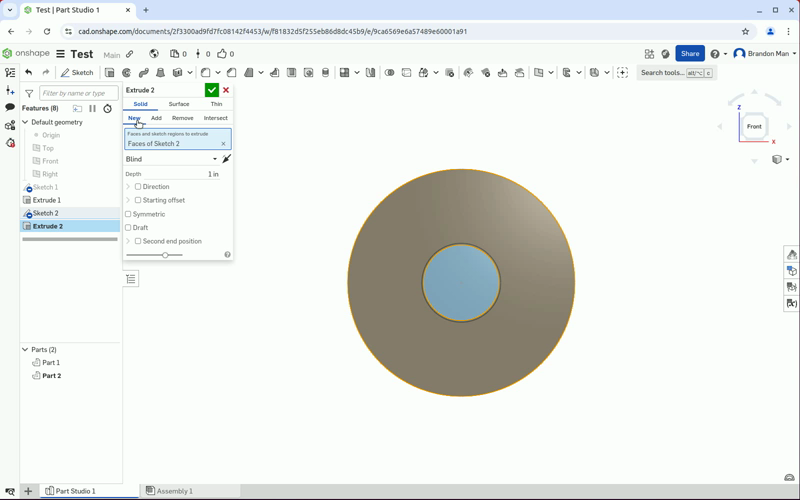
key(tab, 4)
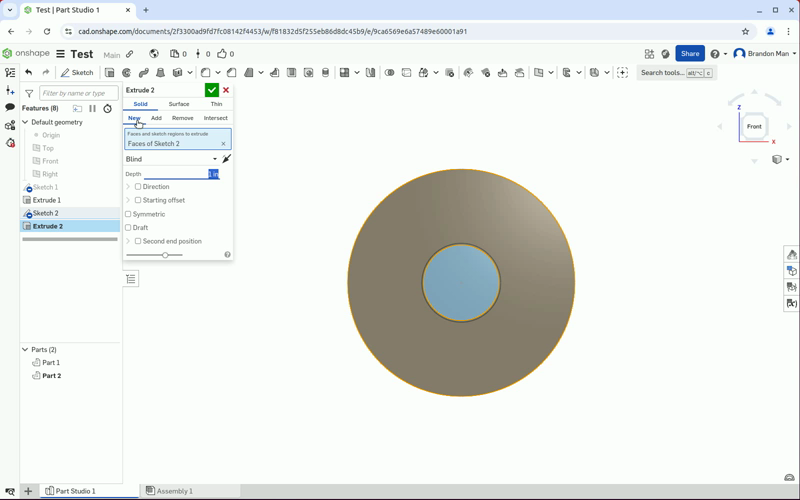
text(10.351)
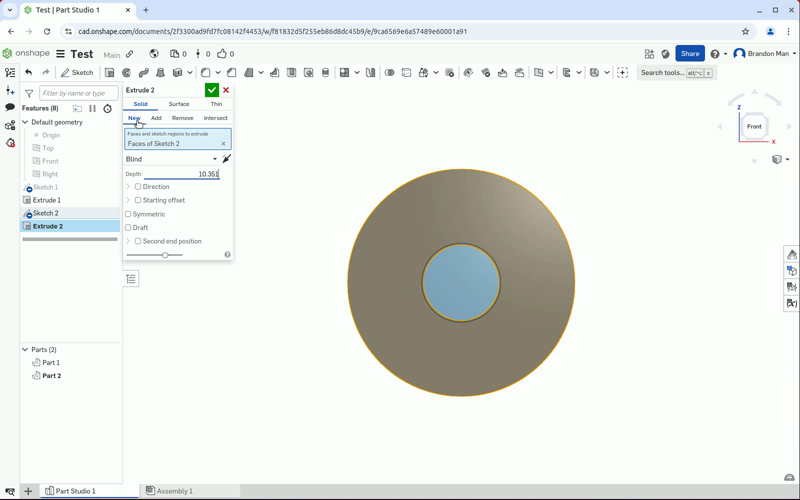
key(enter)
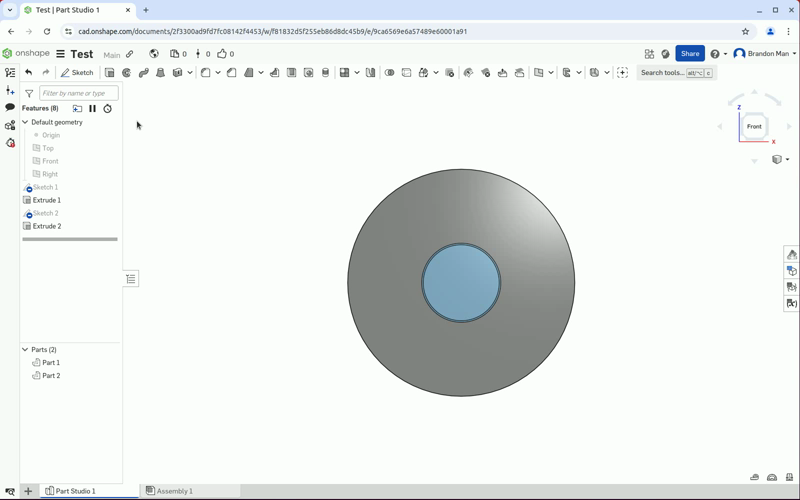
key(shift+h)
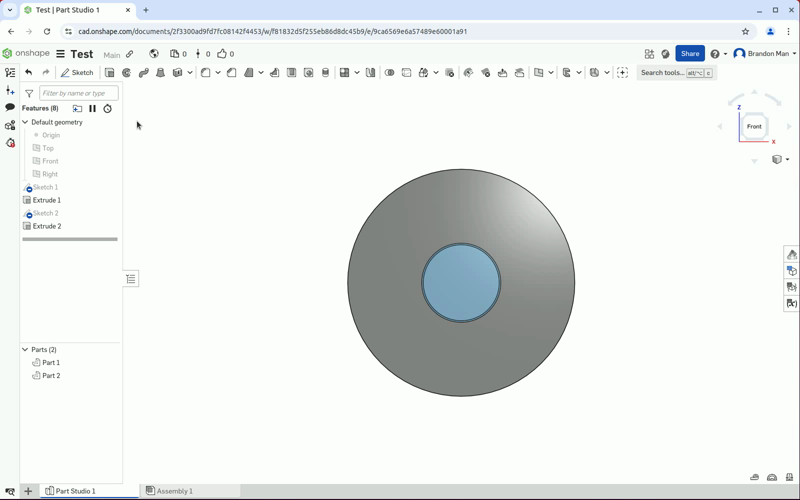
key(shift+h)
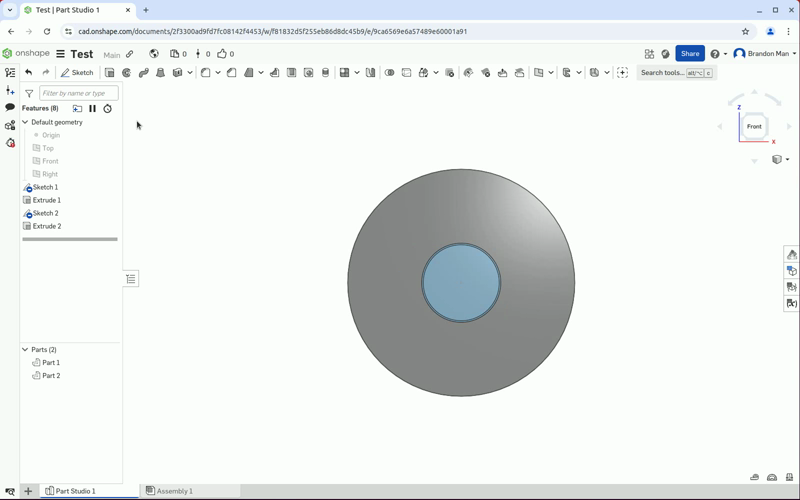
key(shift+7)
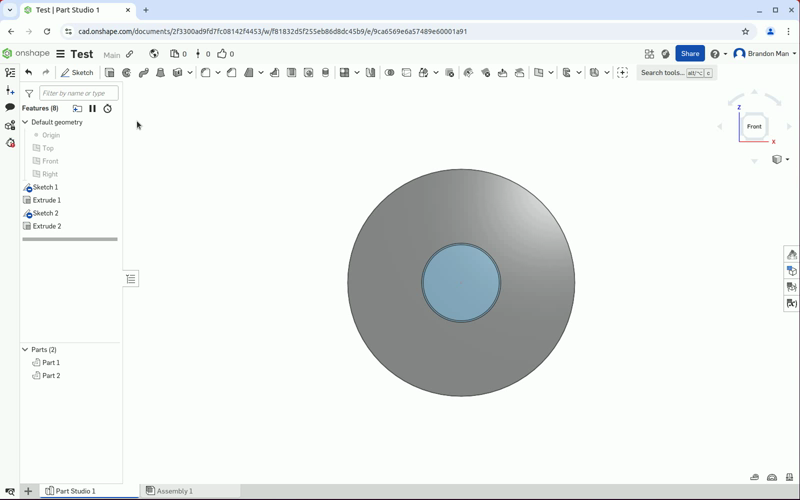
key(left, 2)
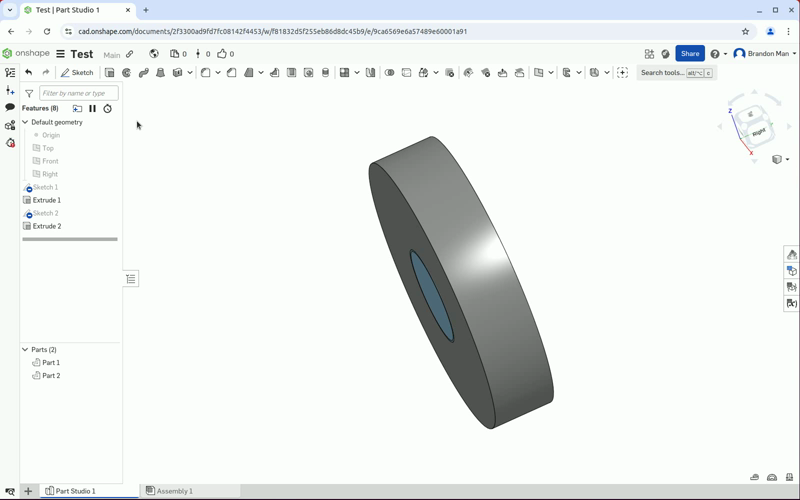
key(down, 2)
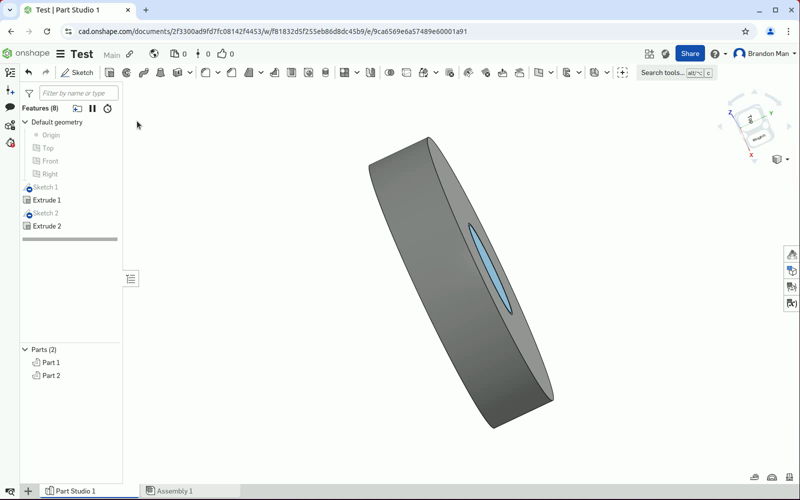
key(up, 2)
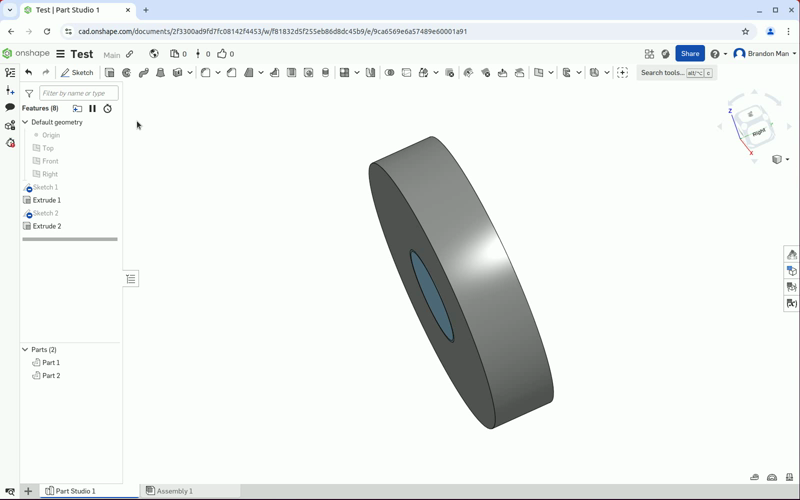
key(right, 2)
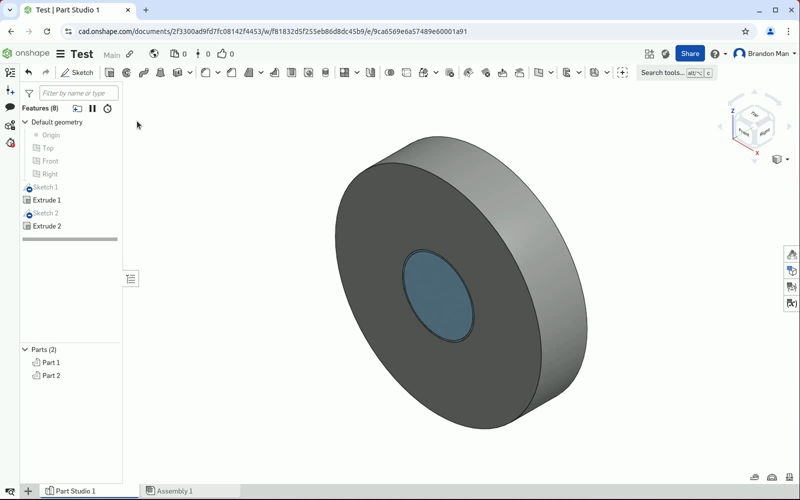
mouse_move(73, 189)
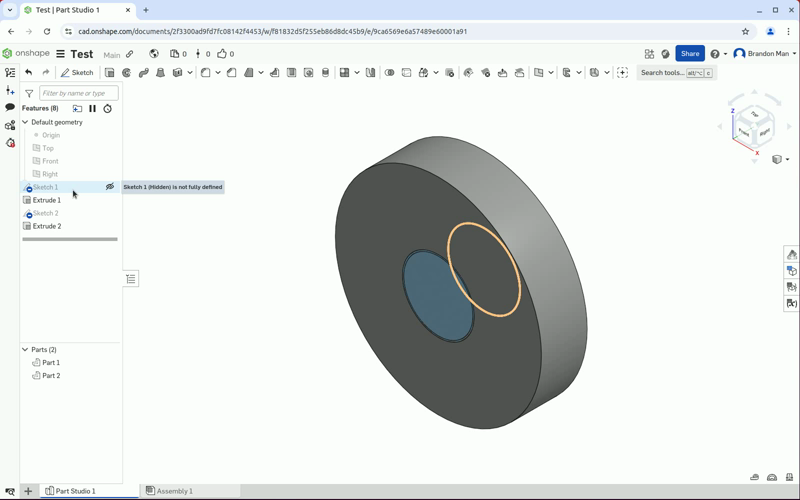
click(73, 189)